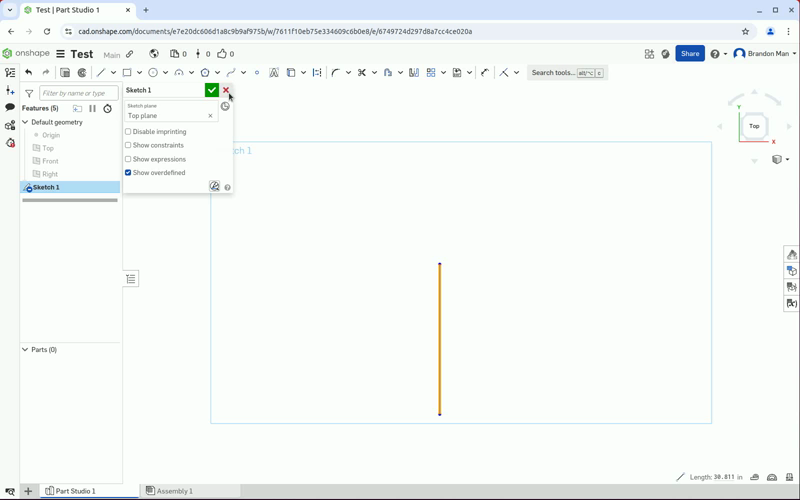
key(shift+h)
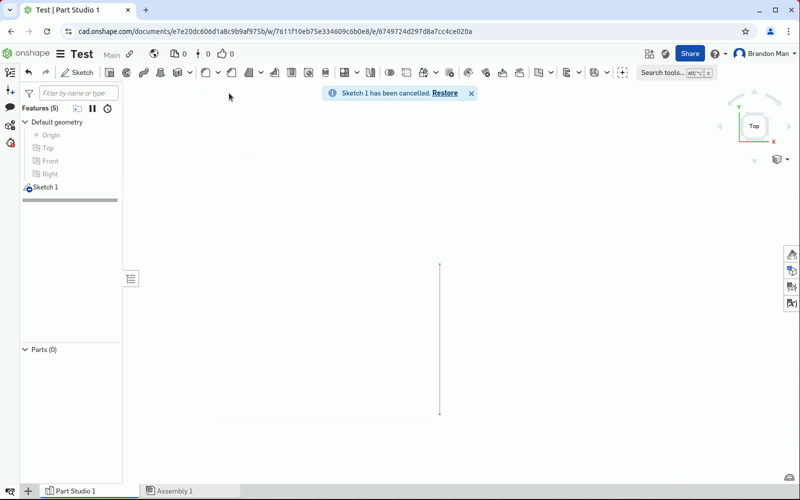
key(shift+s)
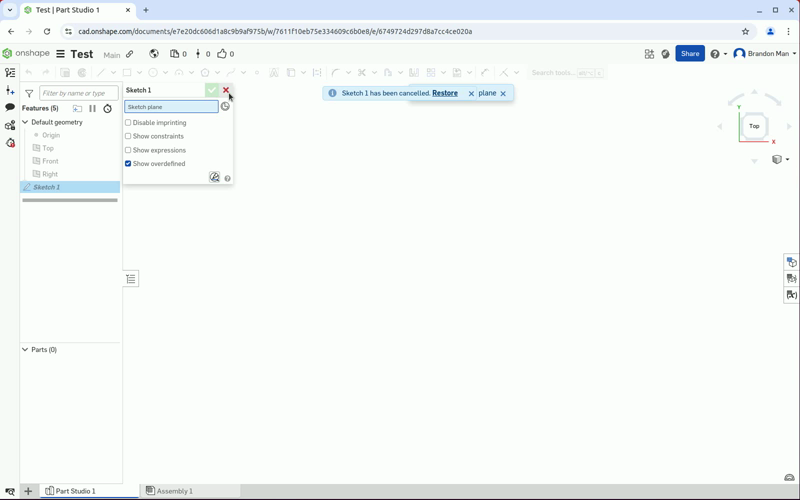
mouse_move(73, 150)
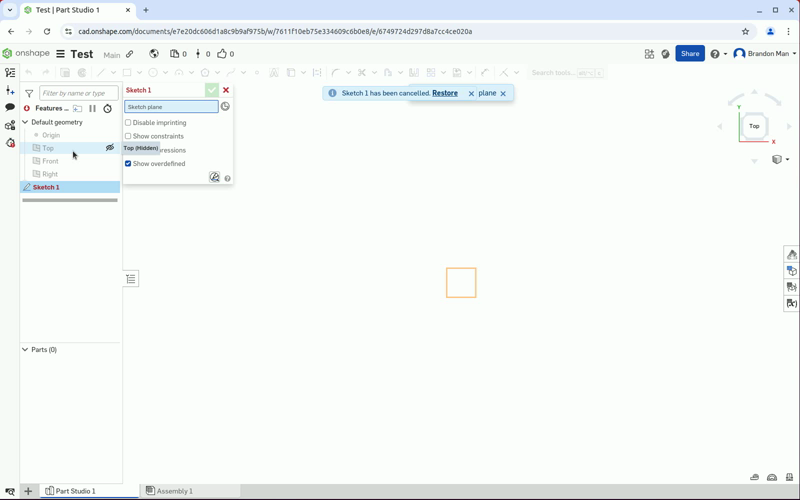
click(73, 150)
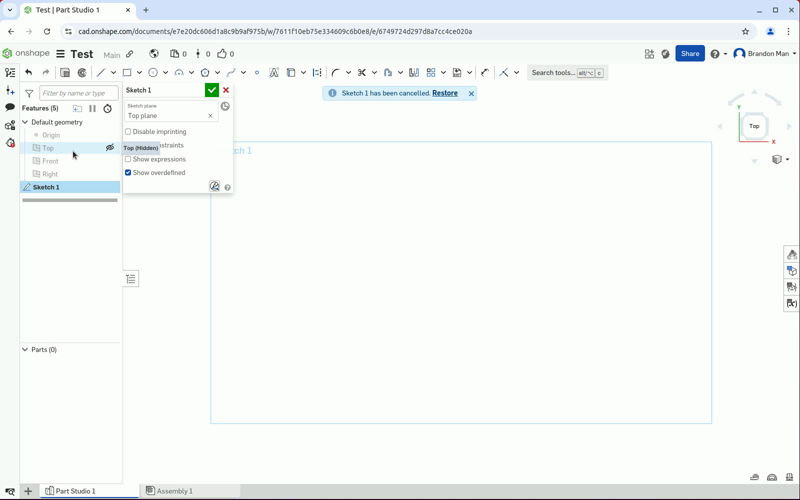
mouse_move(73, 352)
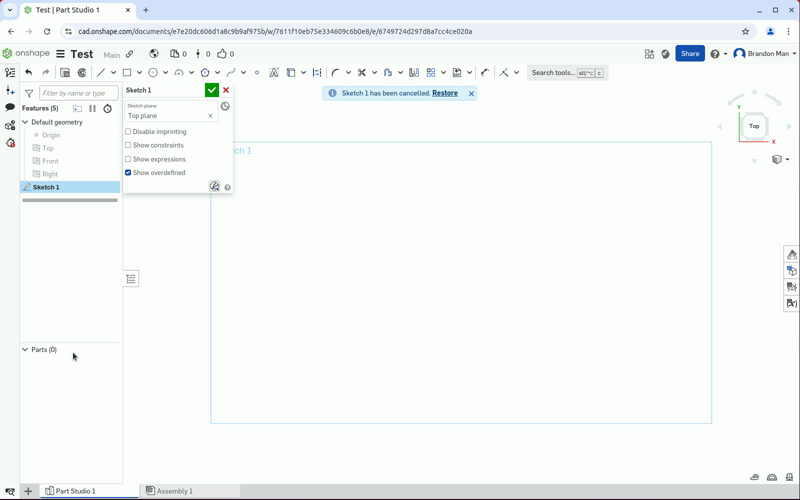
key(y)
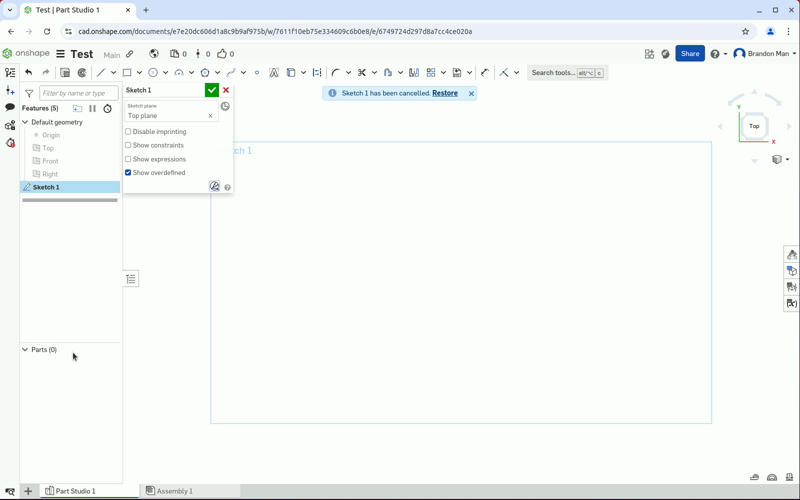
key(c)
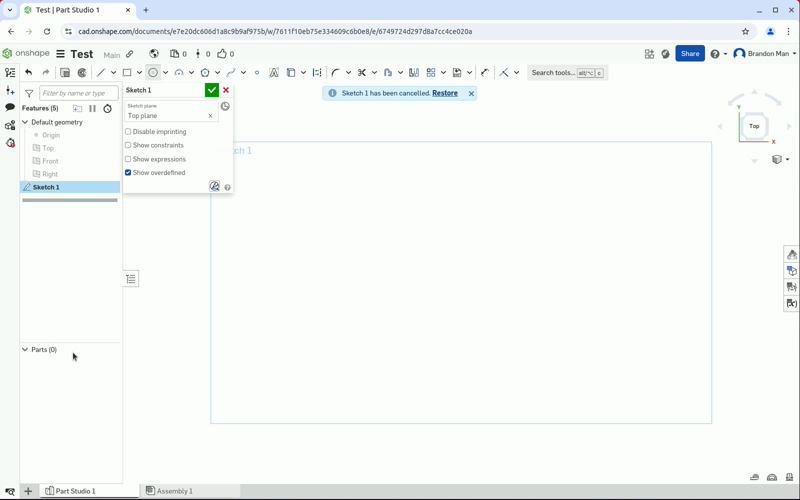
key_down(shift)
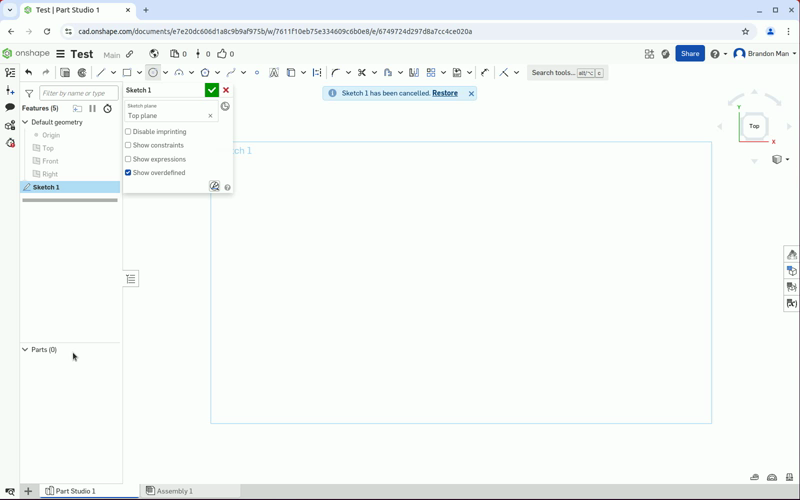
mouse_move(461, 282)
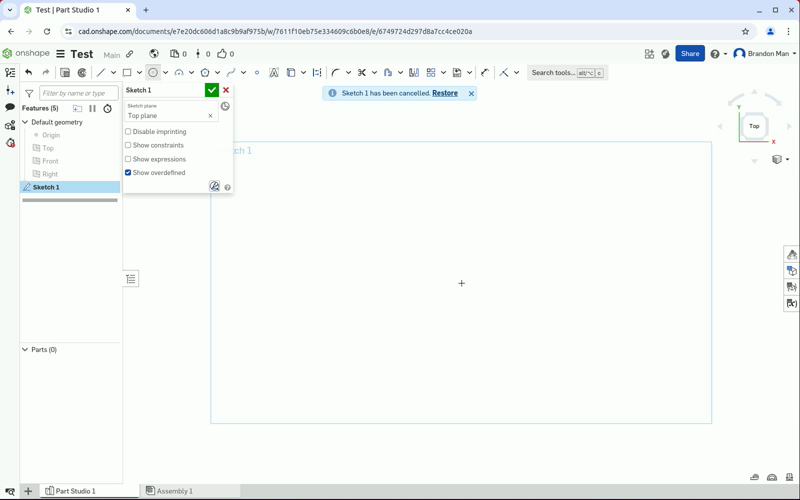
click(461, 282)
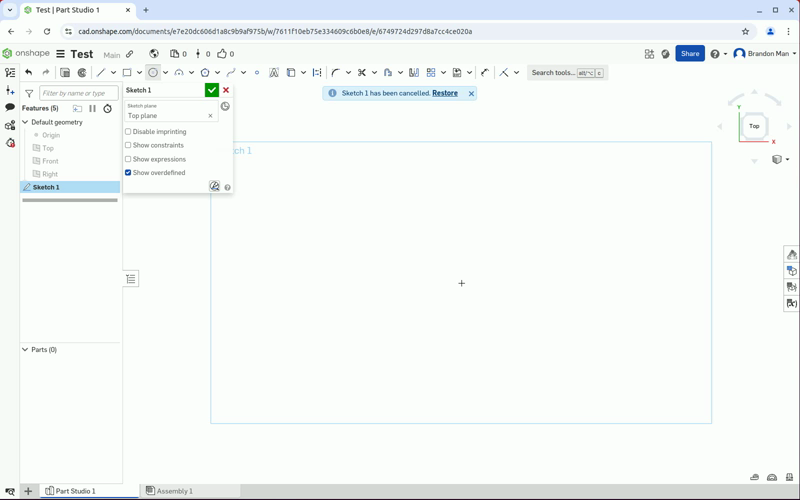
key_up(shift)
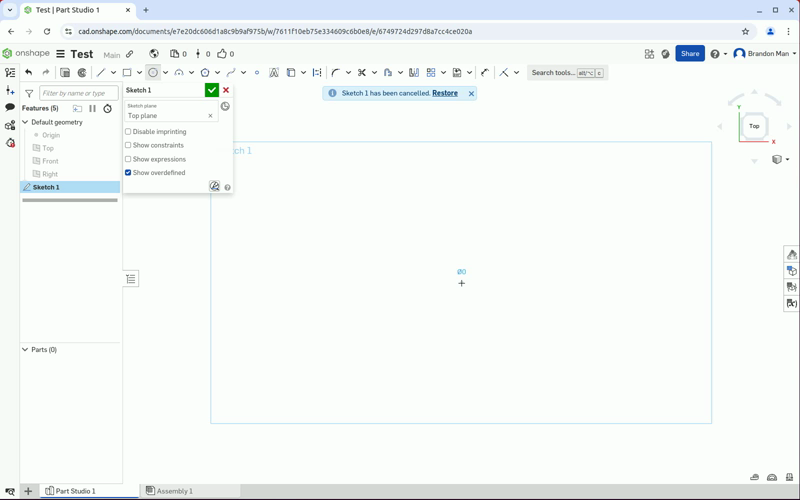
mouse_move(562, 282)
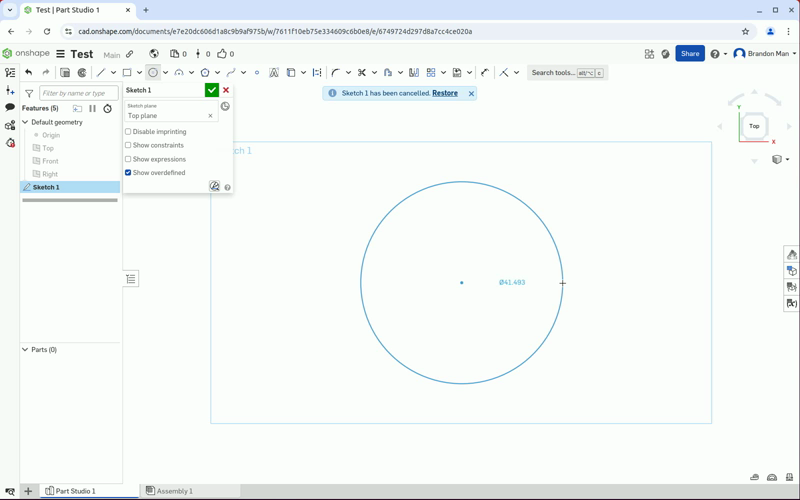
click(562, 282)
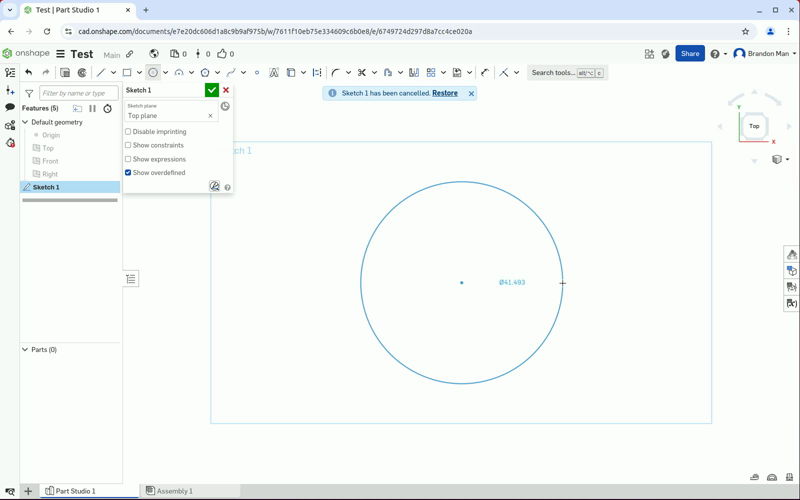
key(esc)
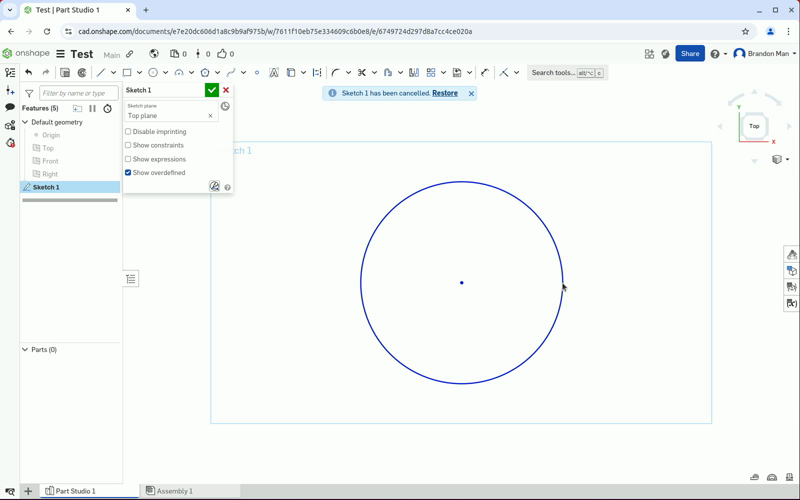
key(c)
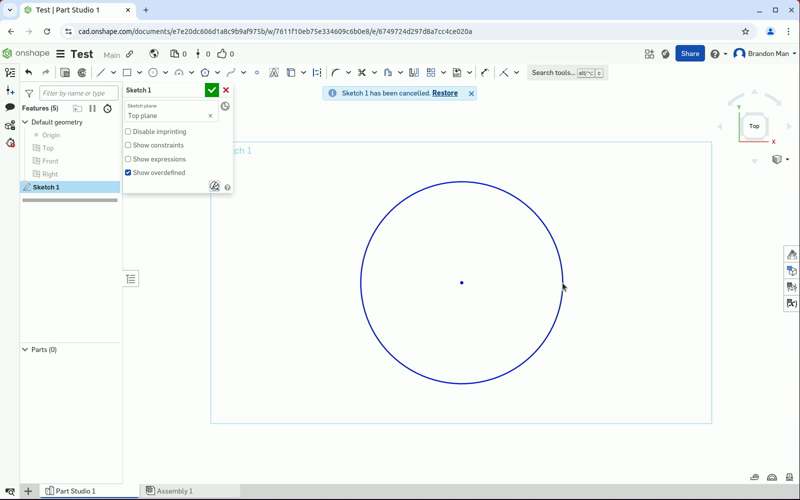
key_down(shift)
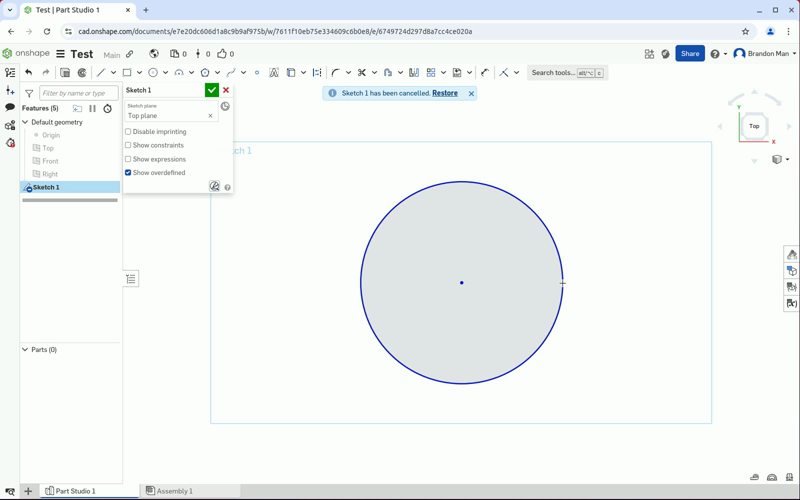
mouse_move(461, 282)
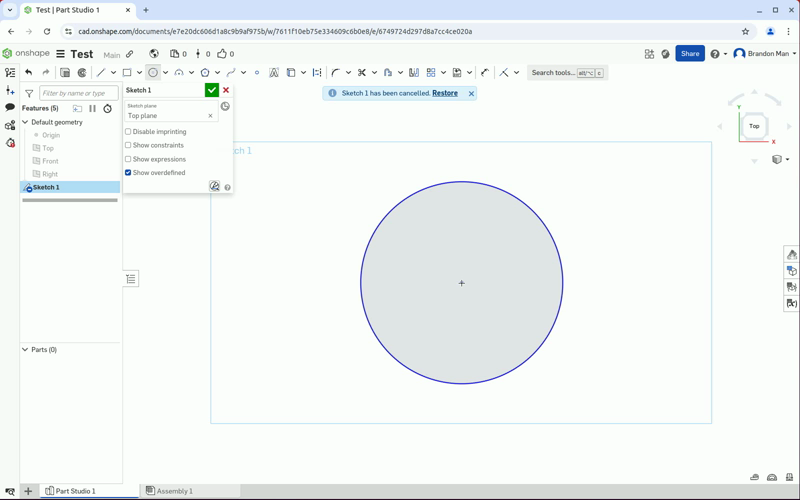
click(461, 282)
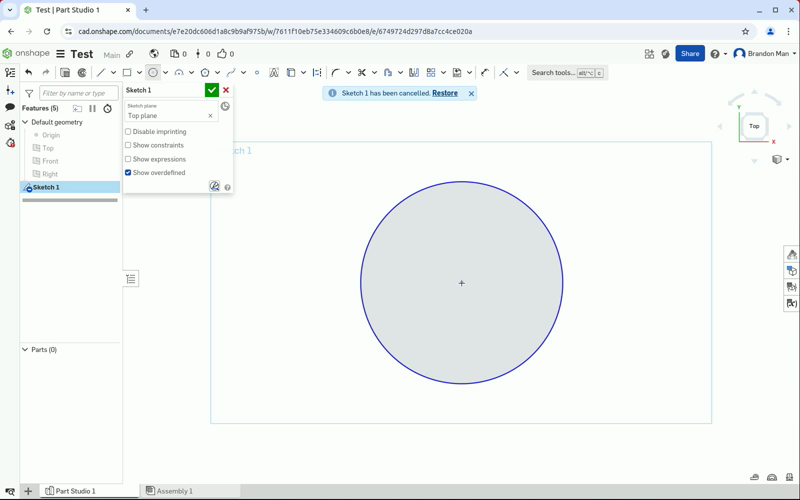
key_up(shift)
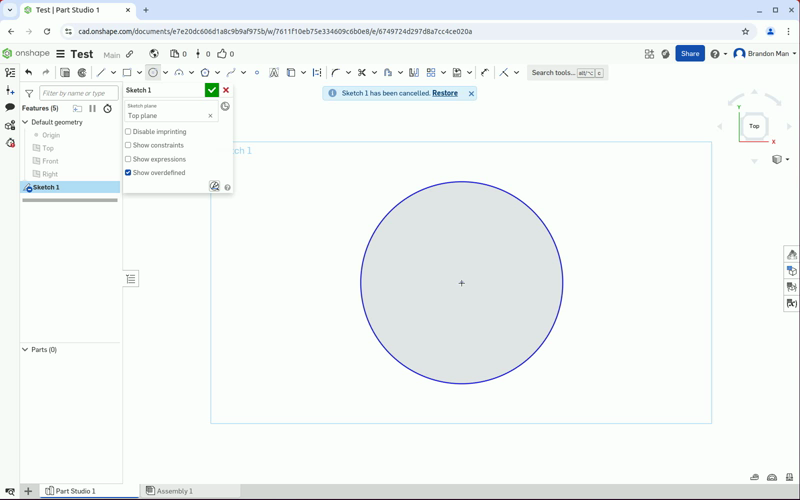
mouse_move(550, 282)
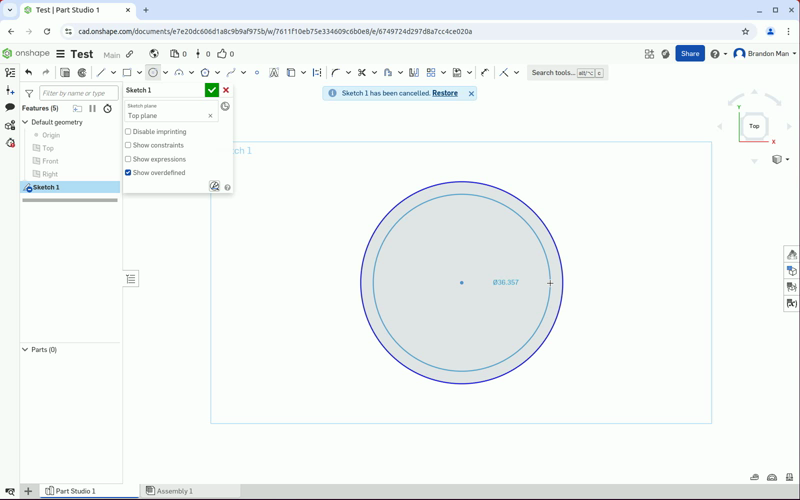
click(550, 282)
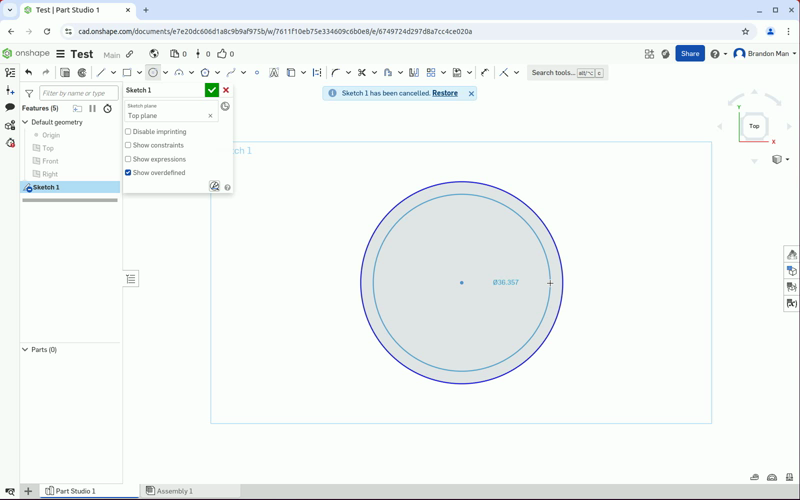
key(esc)
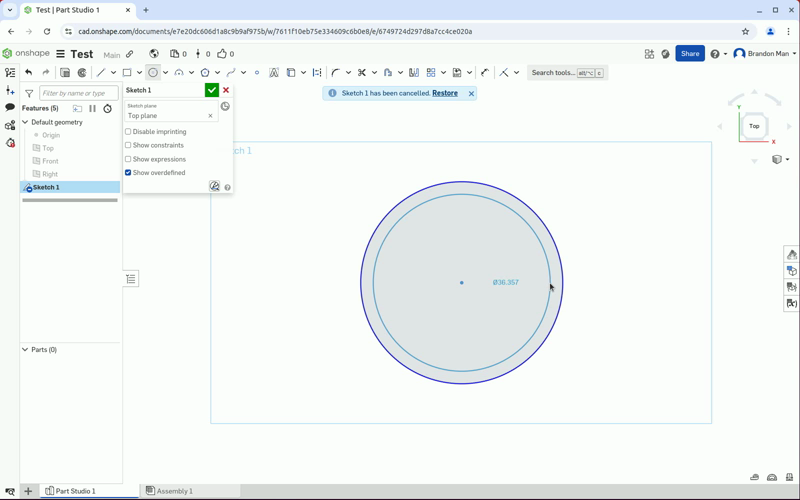
mouse_move(556, 269)
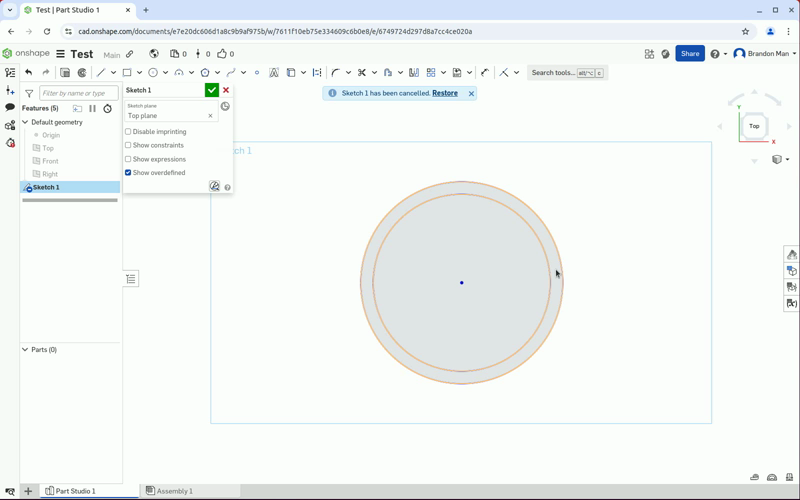
click(556, 269)
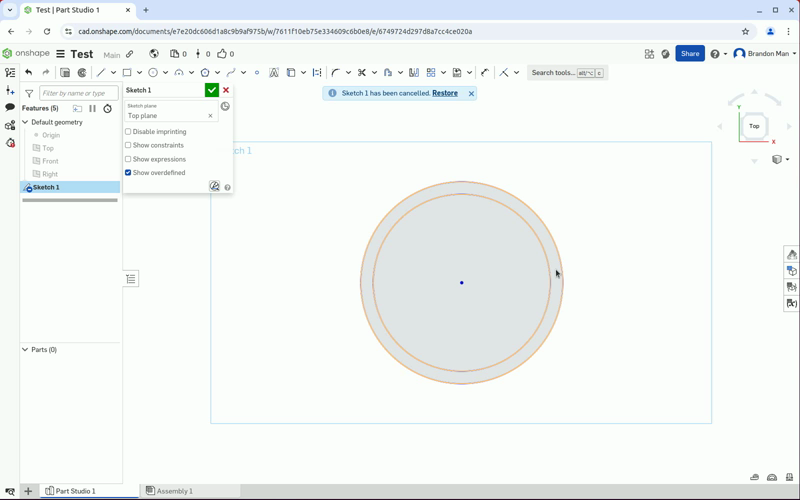
mouse_move(73, 352)
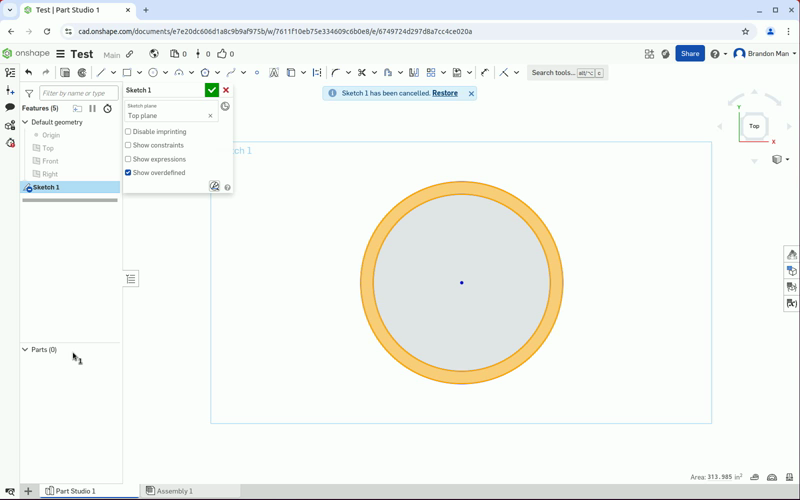
key(shift+y)
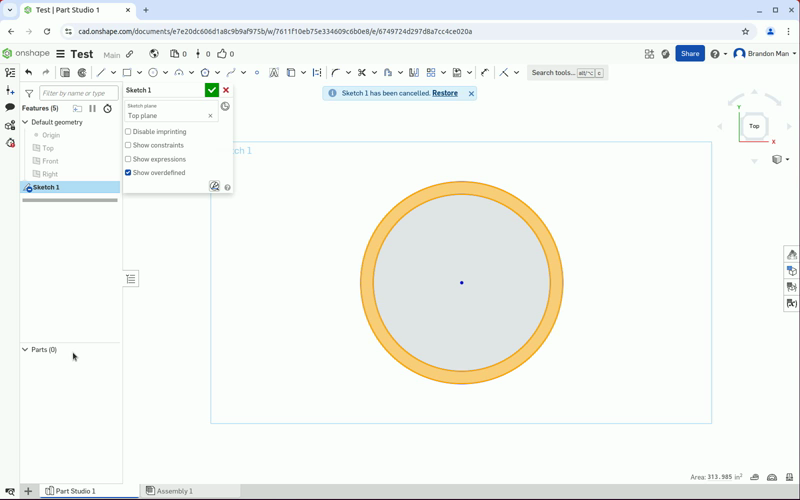
key(shift+e)
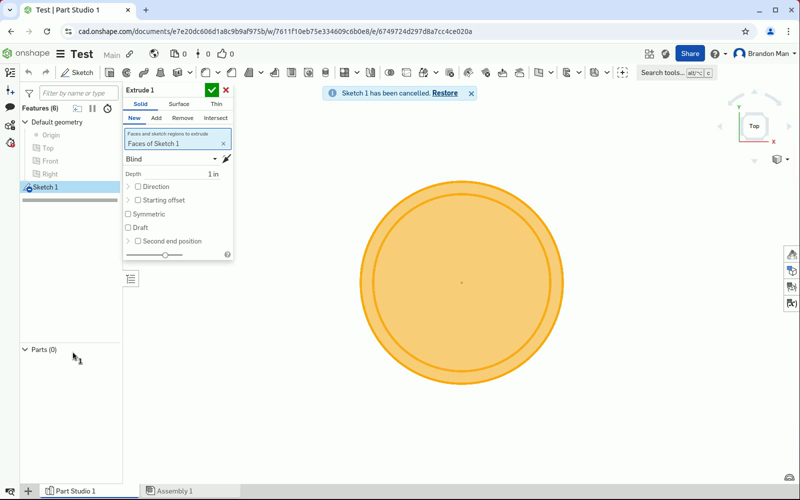
mouse_move(143, 106)
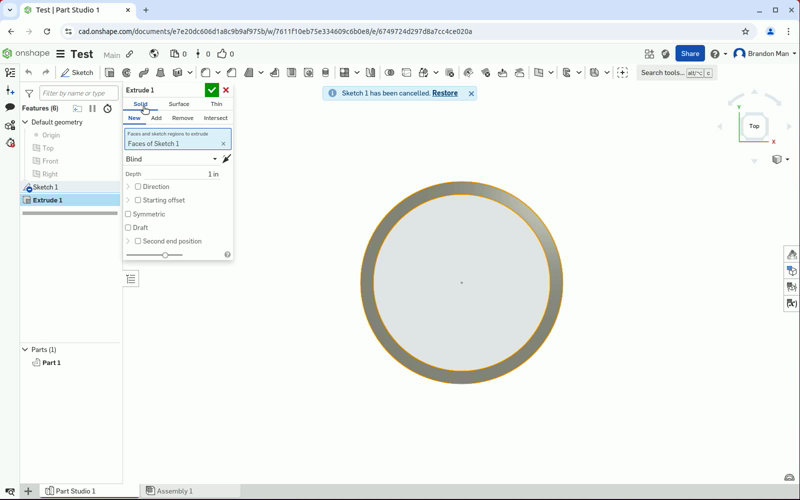
click(143, 106)
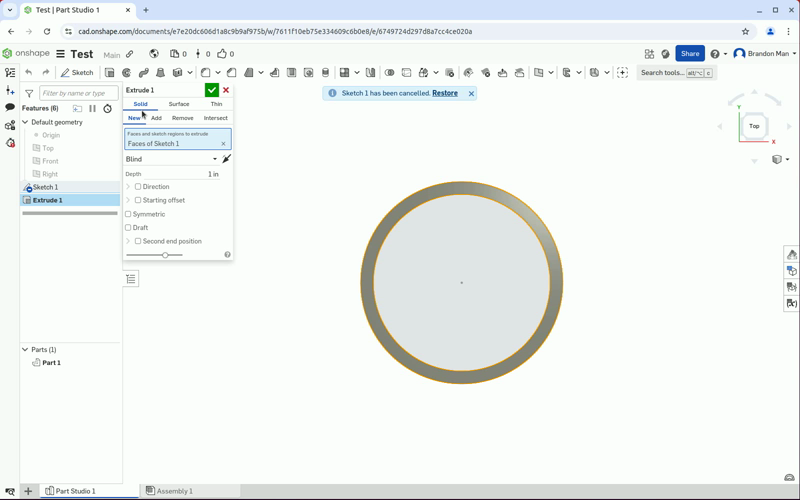
mouse_move(137, 120)
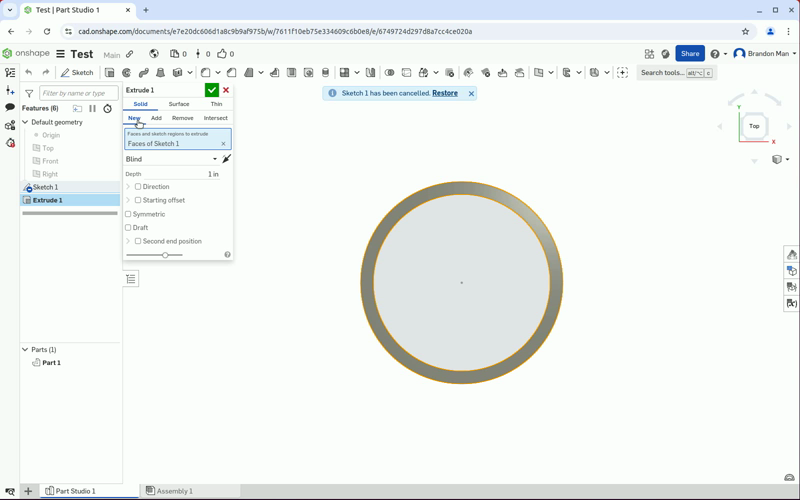
click(137, 120)
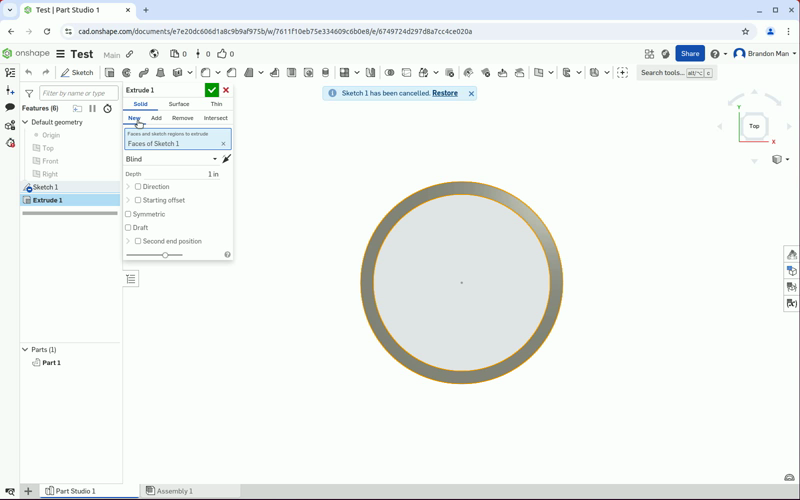
key(tab, 4)
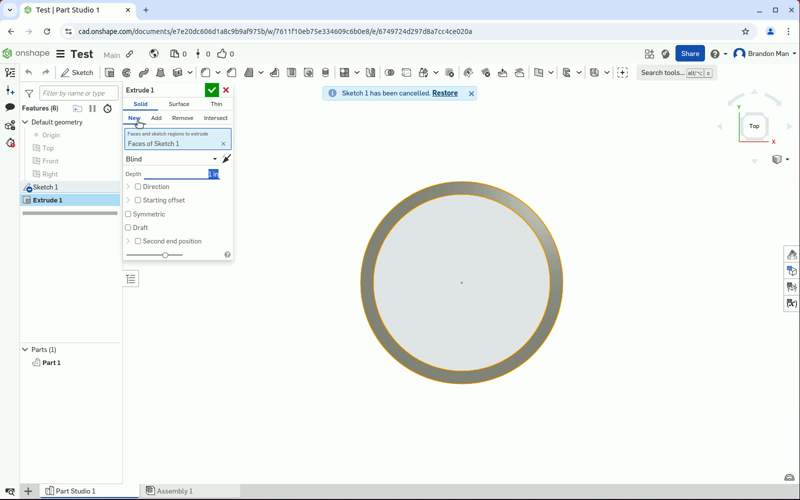
text(2.648)
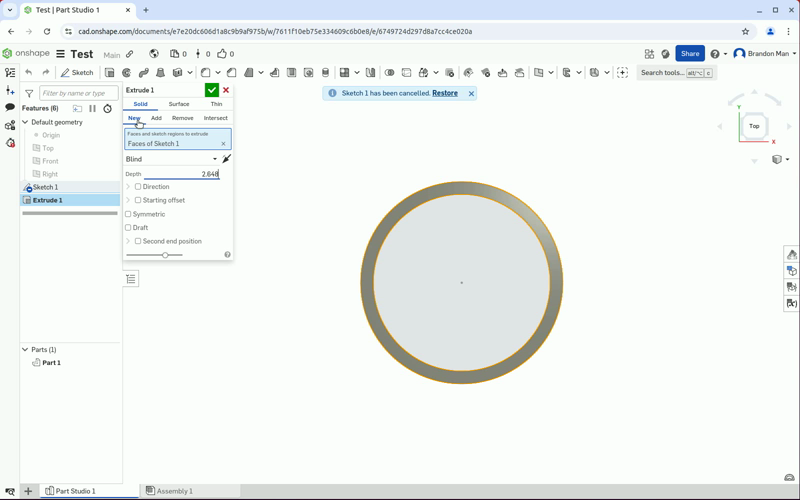
key(enter)
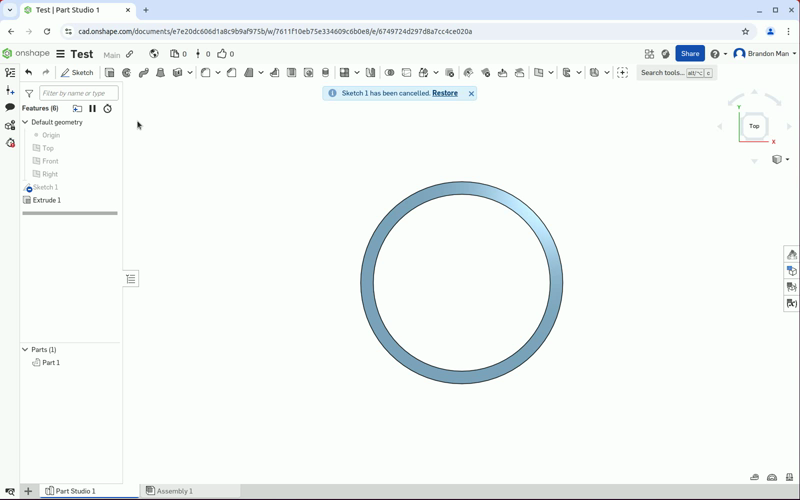
key(shift+h)
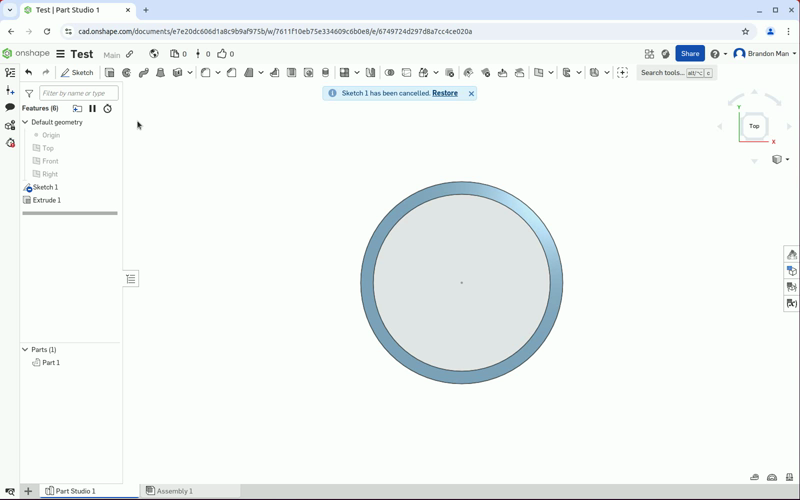
key(shift+h)
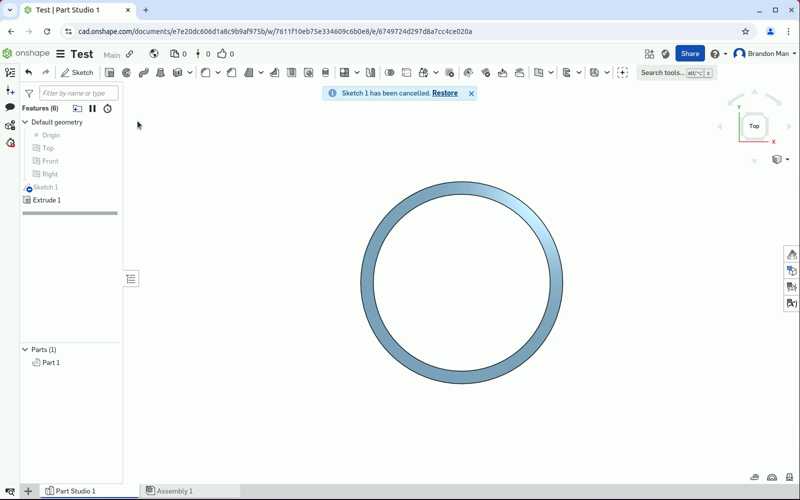
mouse_move(73, 189)
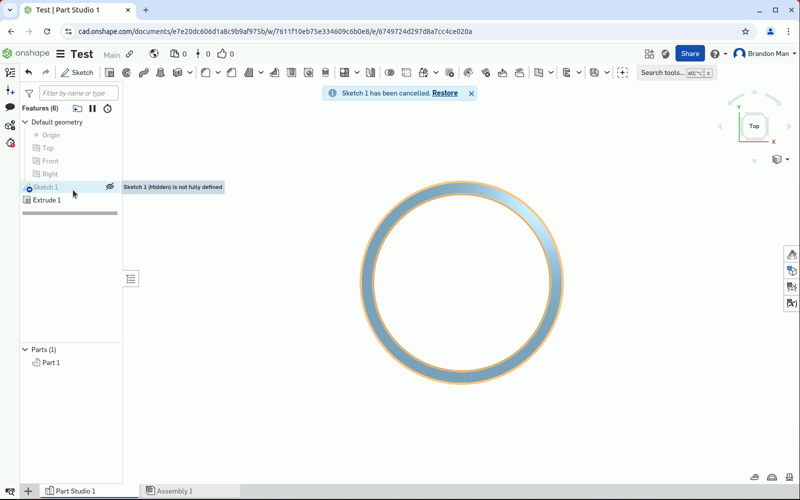
click(73, 189)
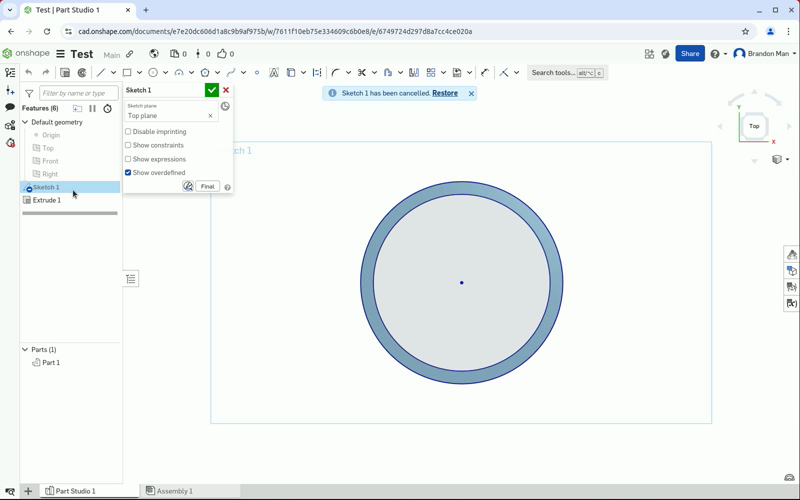
mouse_move(229, 92)
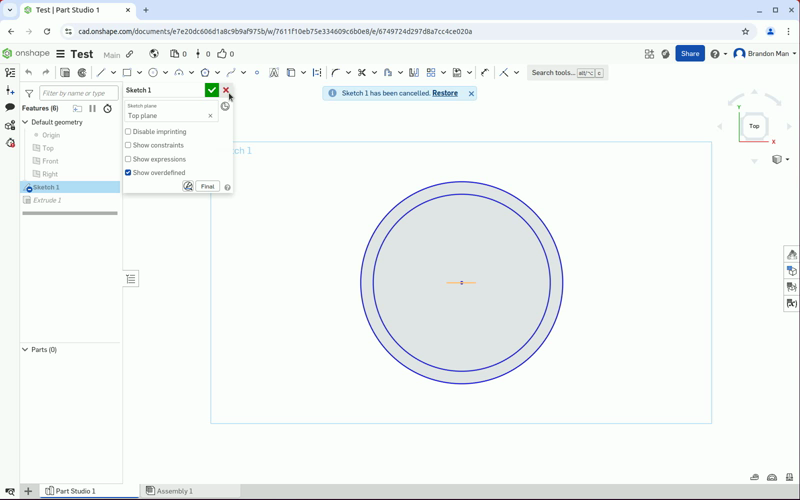
click(229, 92)
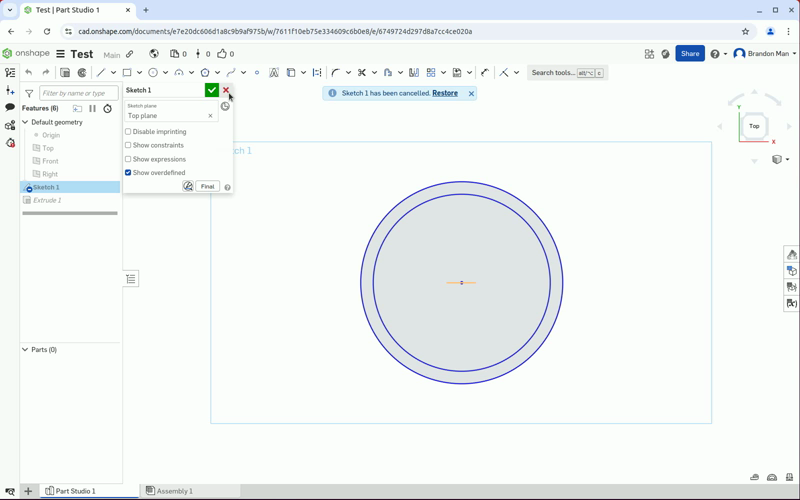
key(shift+s)
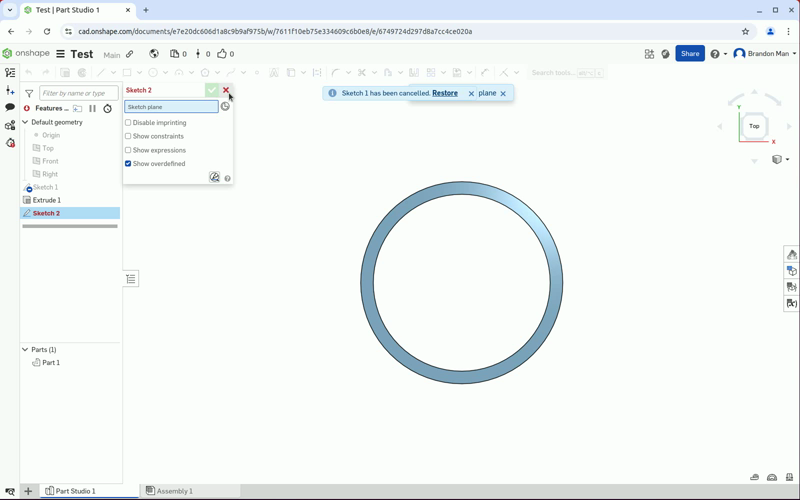
mouse_move(73, 150)
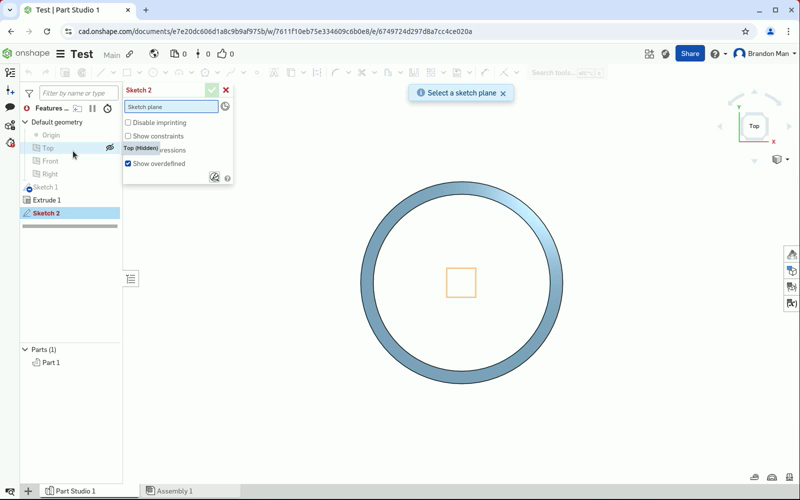
click(73, 150)
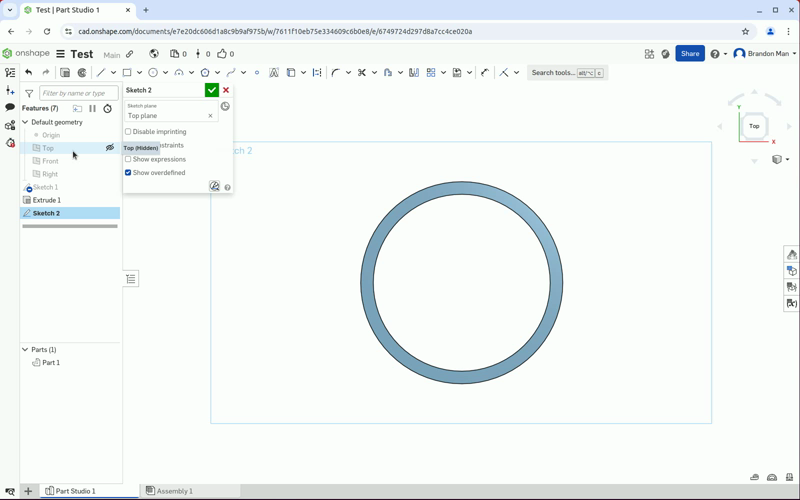
mouse_move(73, 352)
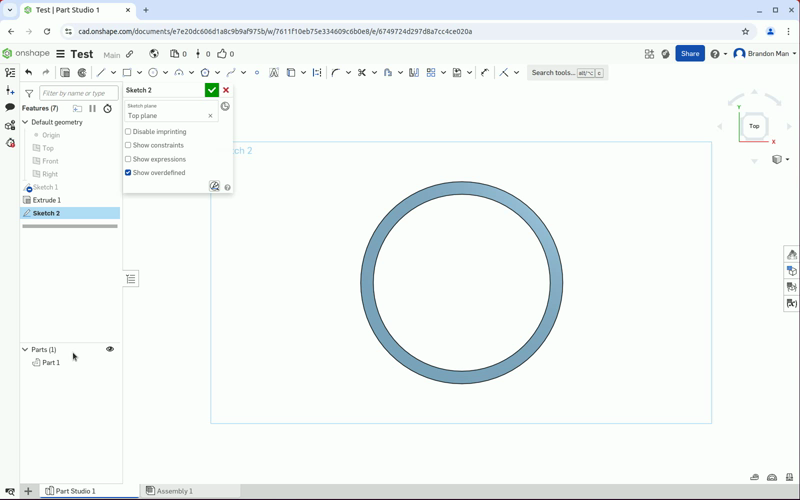
key(y)
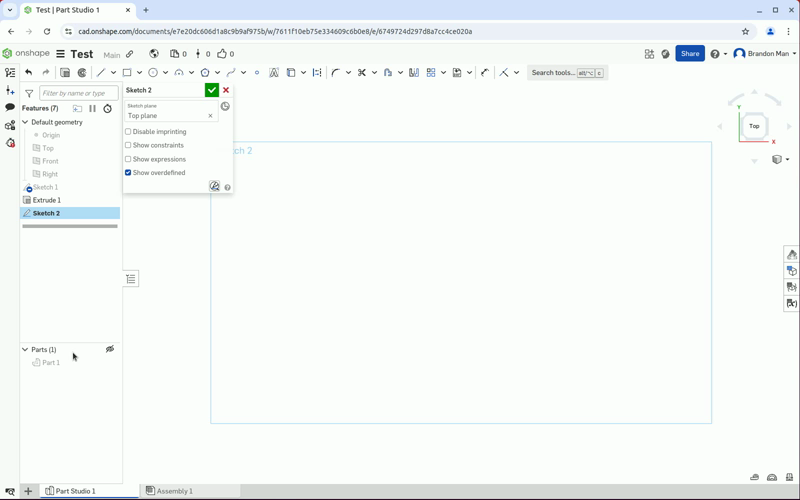
key(c)
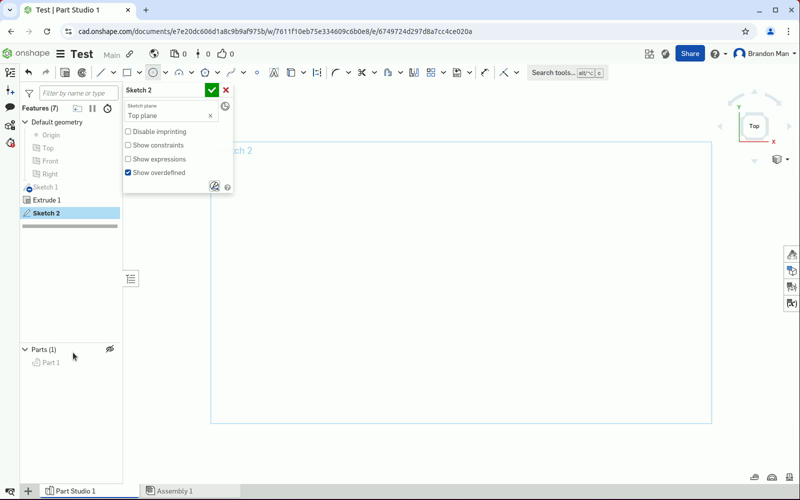
key_down(shift)
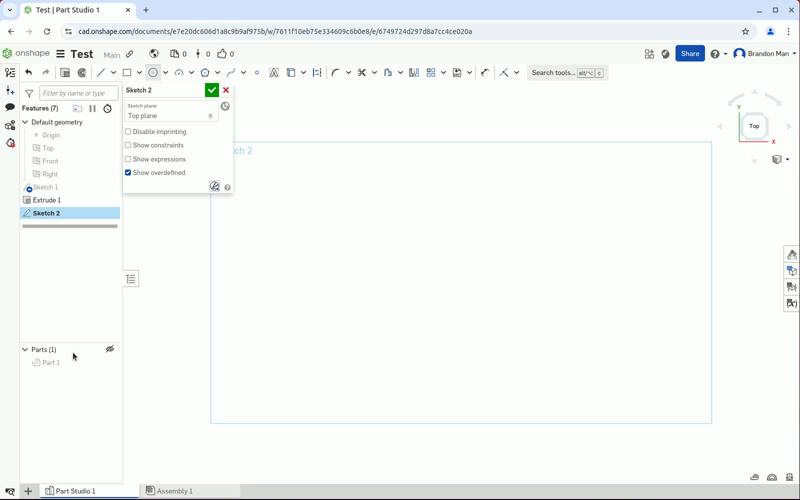
mouse_move(461, 282)
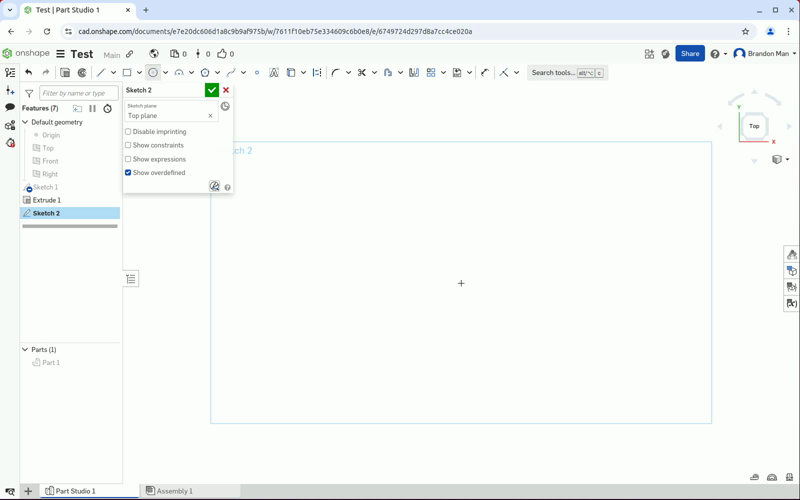
click(461, 282)
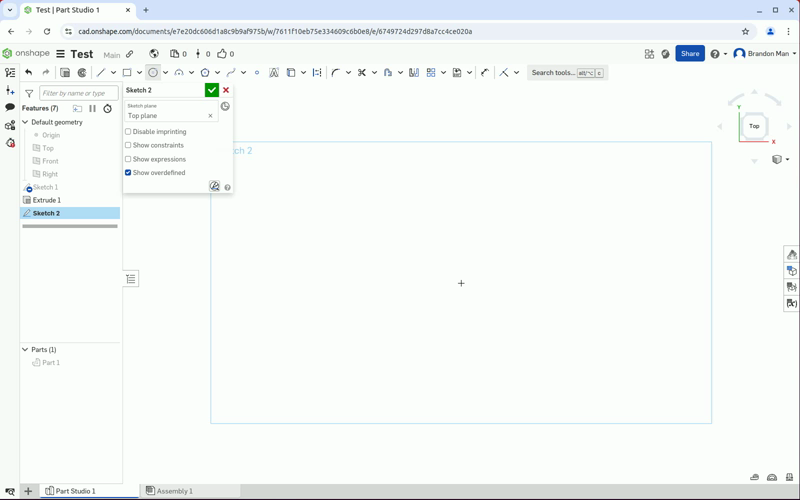
key_up(shift)
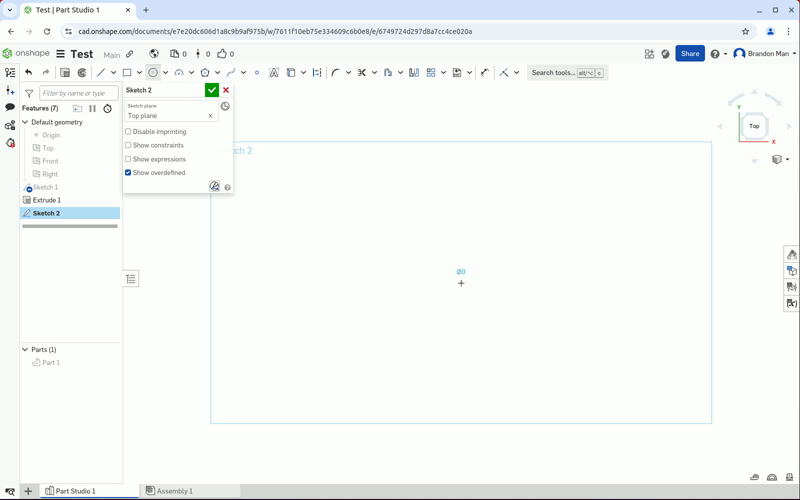
mouse_move(574, 282)
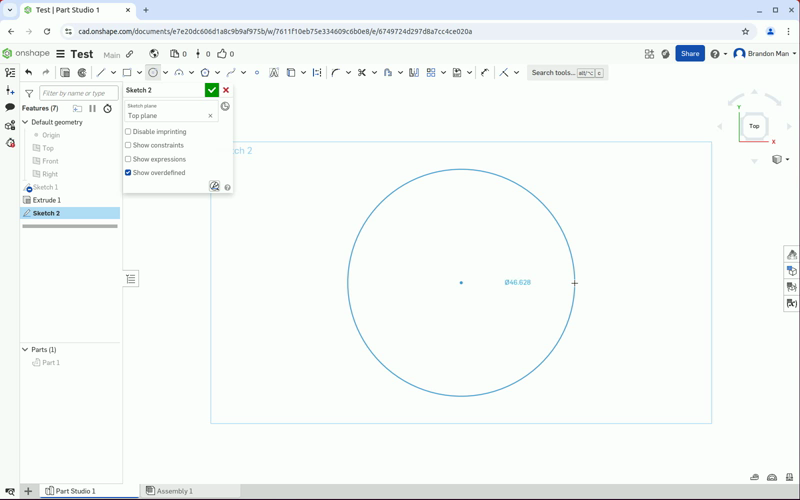
click(574, 282)
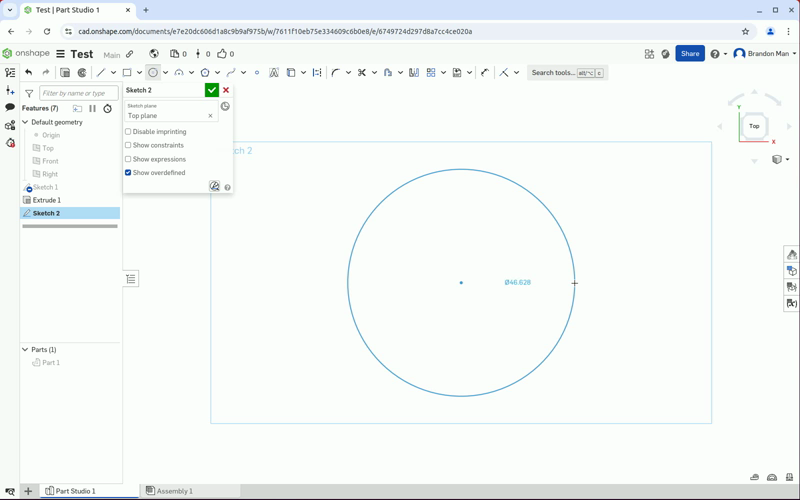
key(esc)
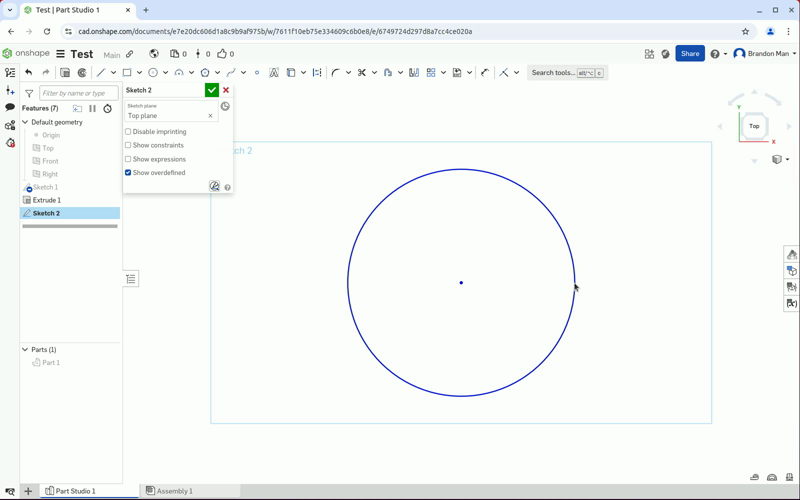
key(c)
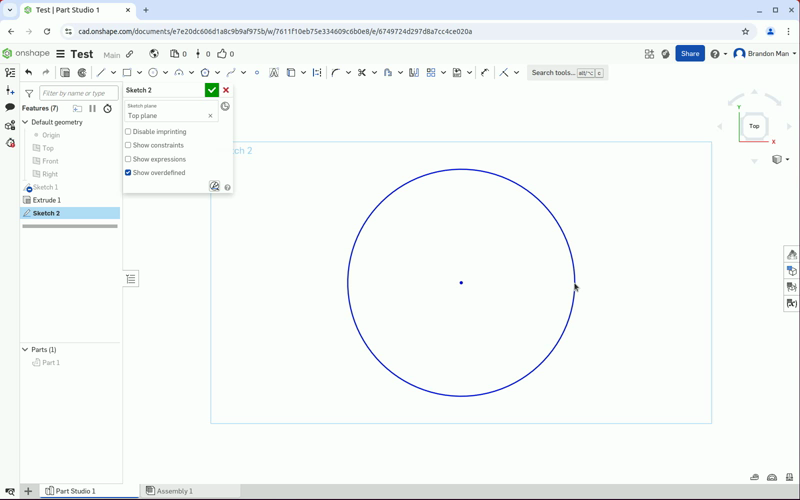
key_down(shift)
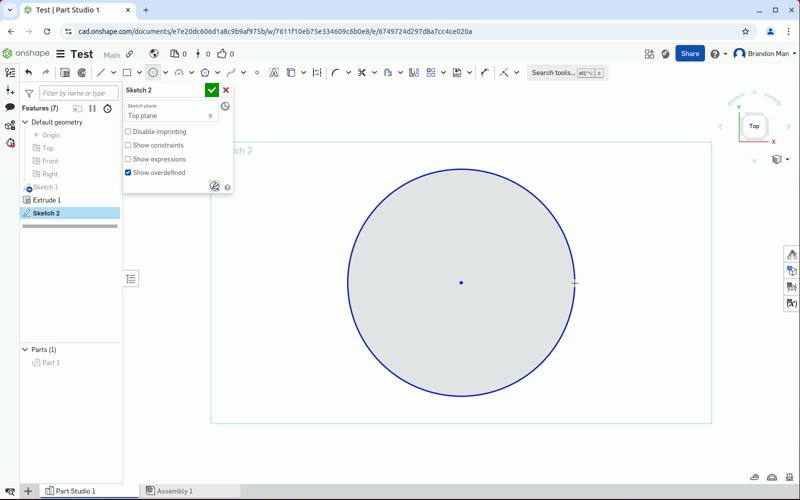
mouse_move(461, 282)
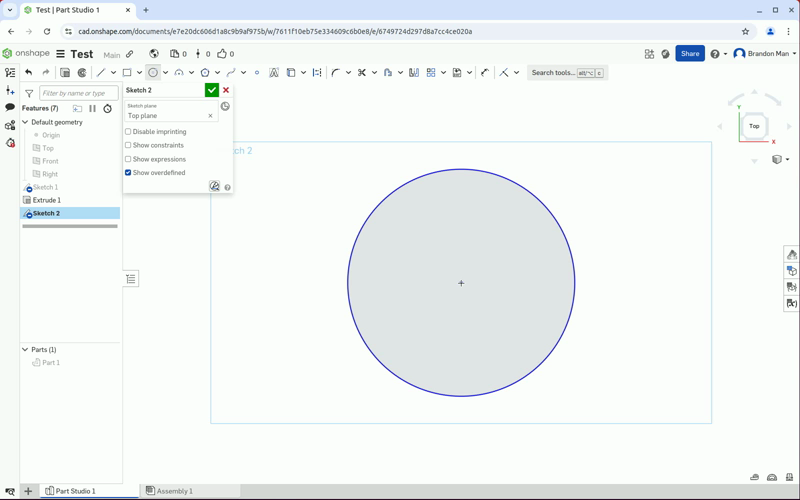
click(461, 282)
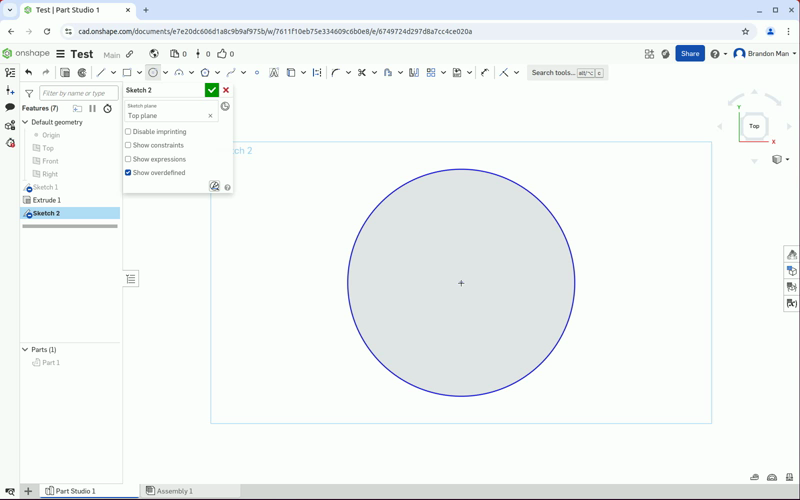
key_up(shift)
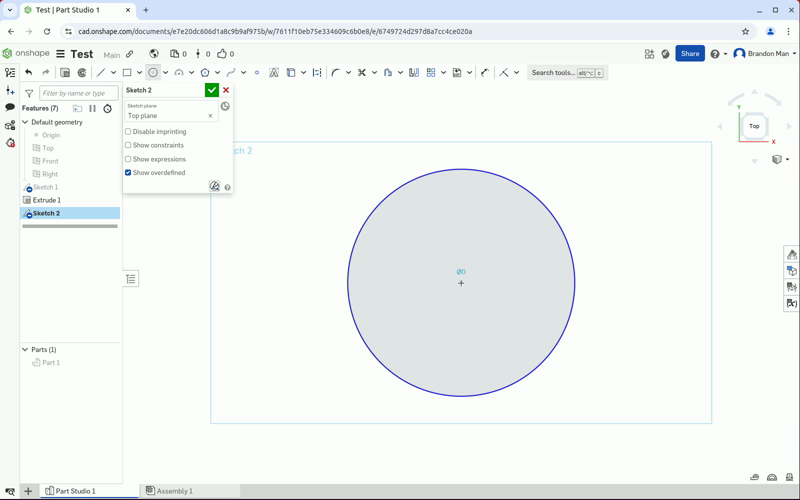
mouse_move(560, 282)
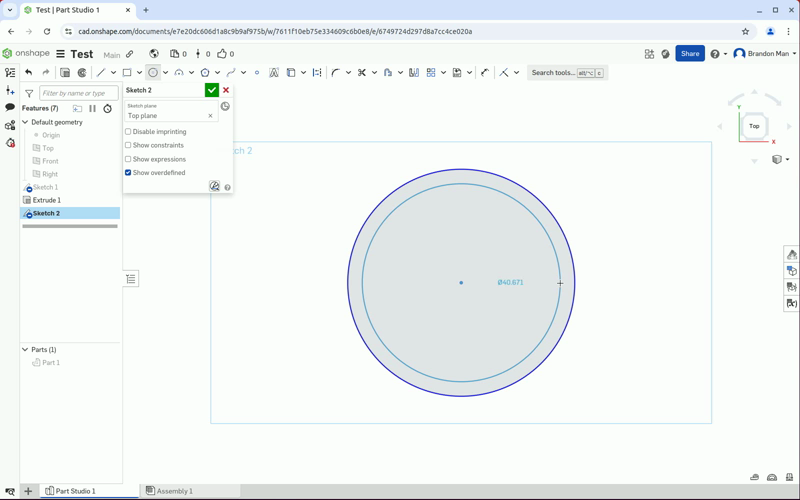
click(560, 282)
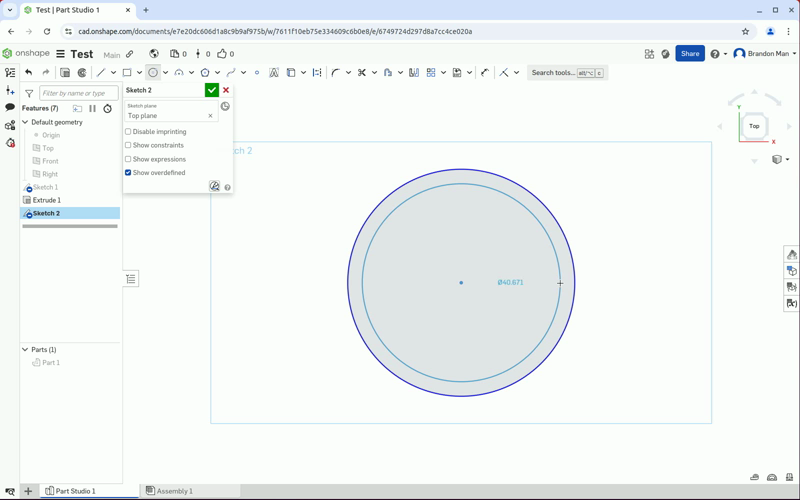
key(esc)
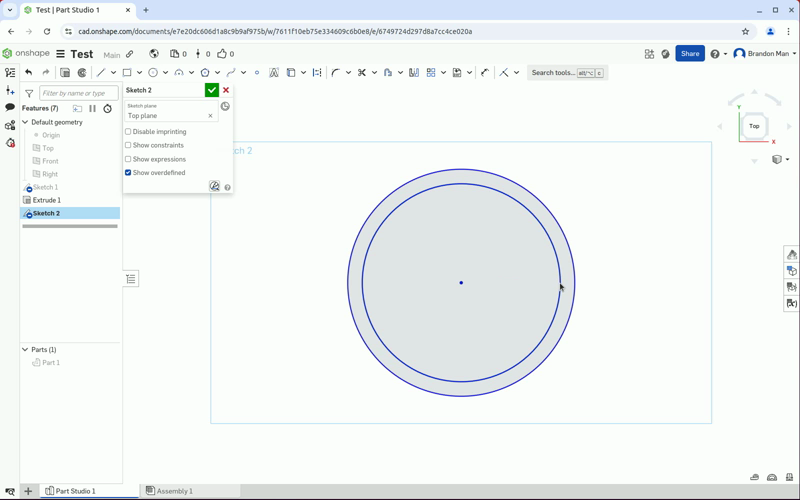
mouse_move(549, 343)
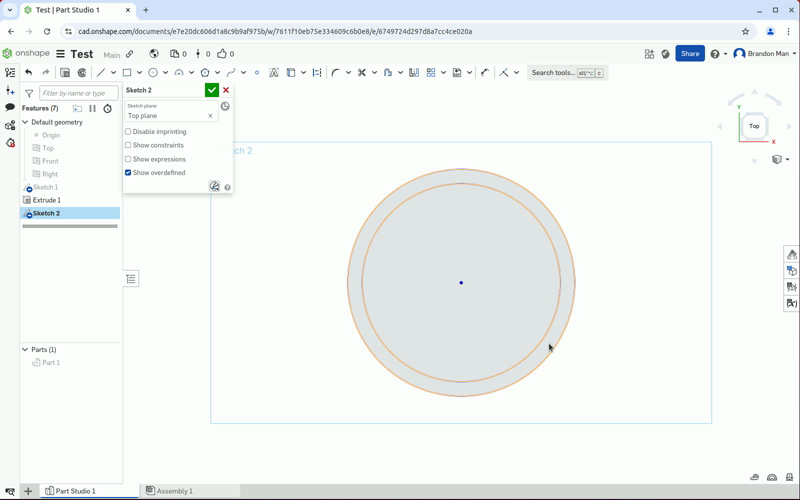
click(549, 343)
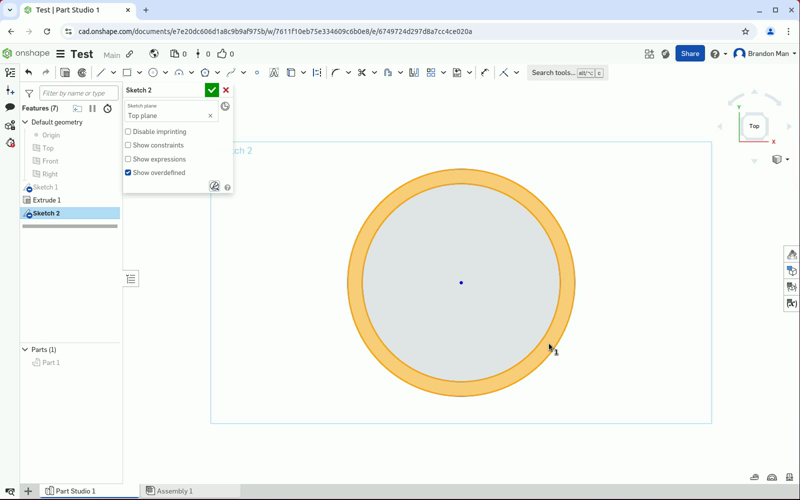
mouse_move(73, 352)
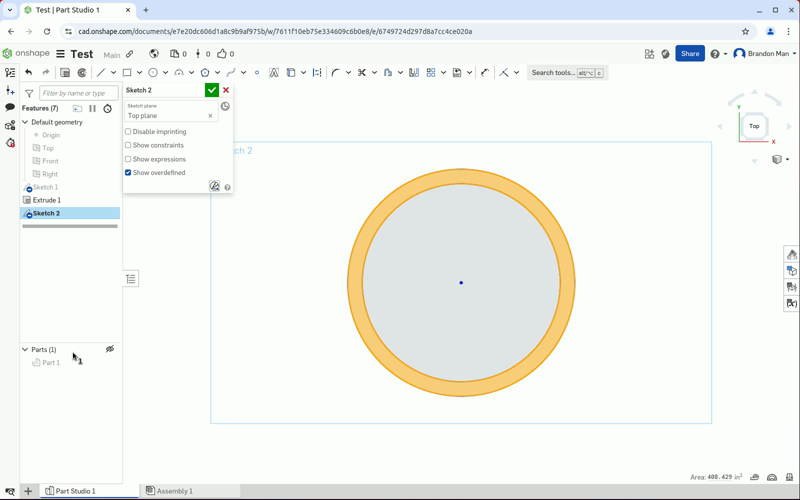
key(shift+y)
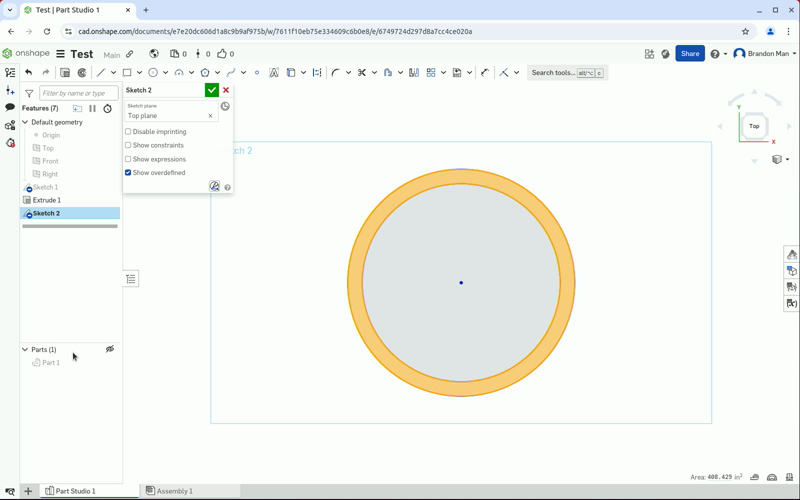
key(shift+e)
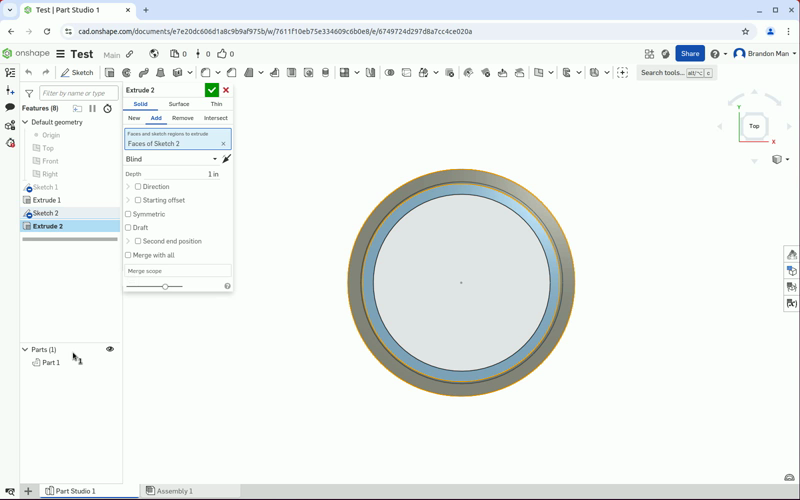
mouse_move(143, 106)
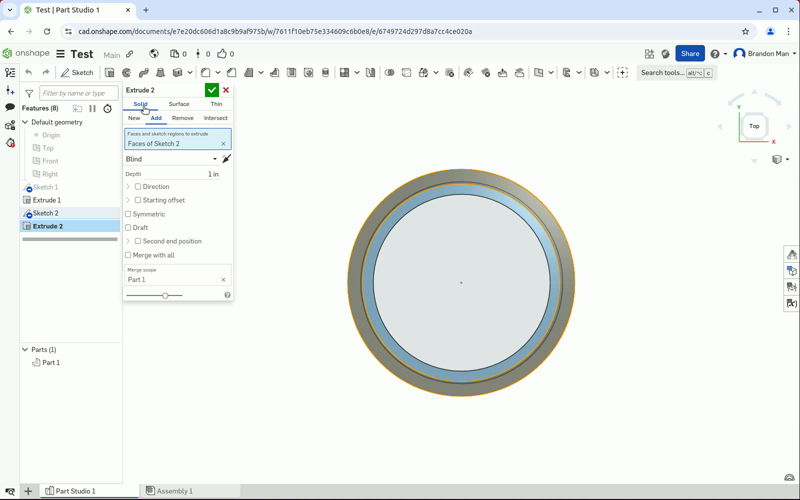
click(143, 106)
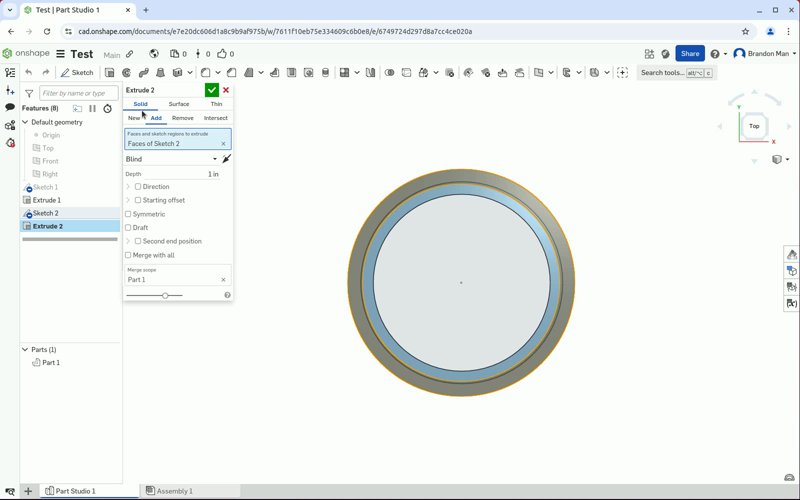
mouse_move(137, 120)
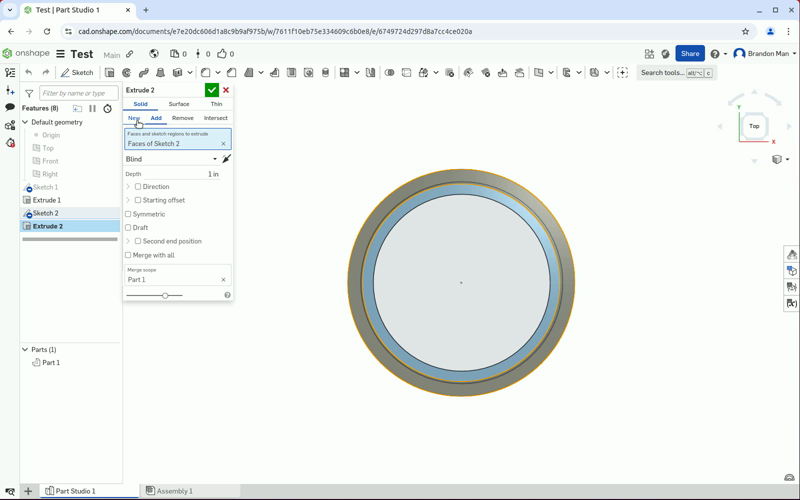
click(137, 120)
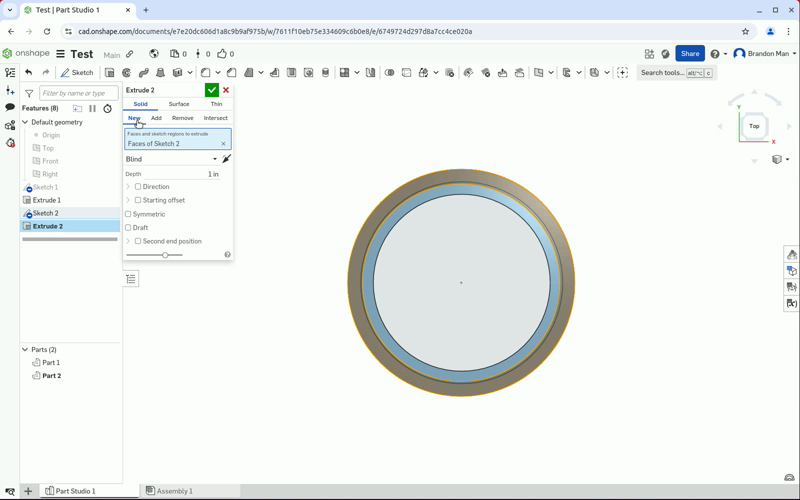
key(tab, 4)
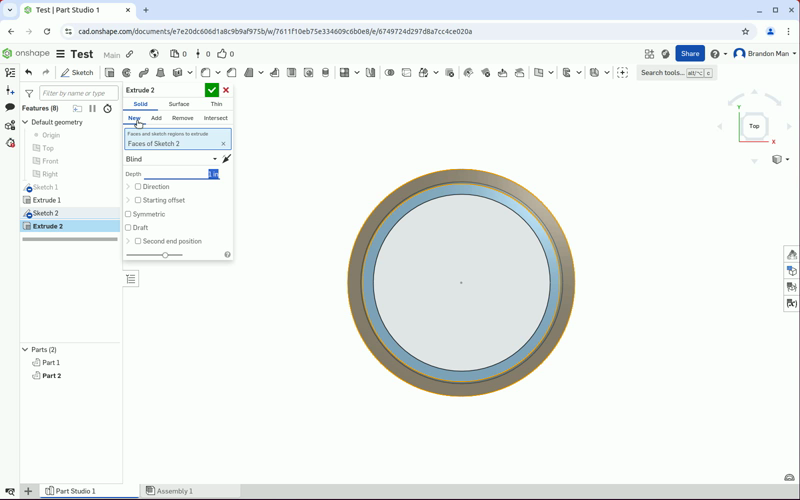
text(10.351)
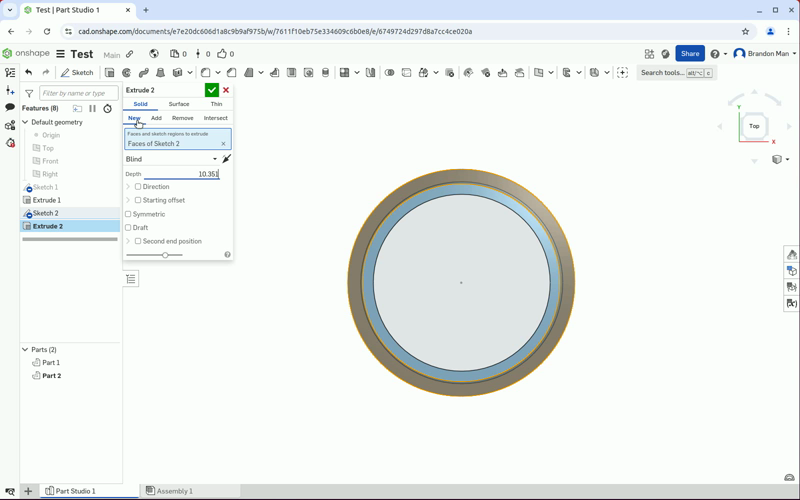
key(enter)
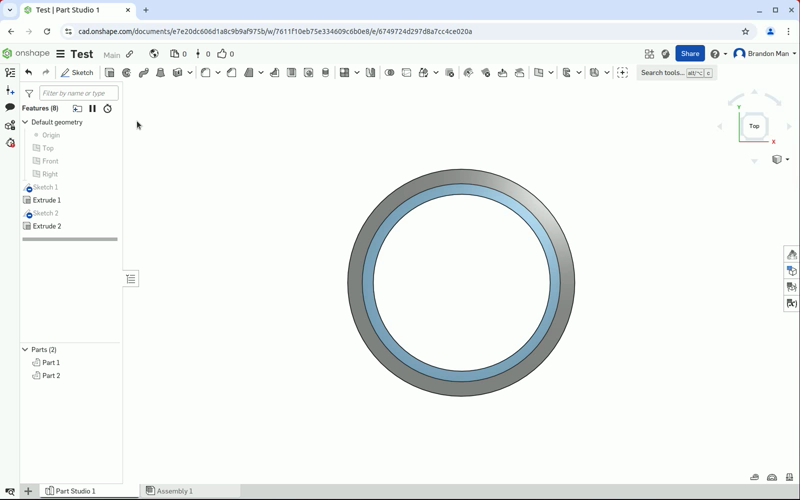
key(shift+h)
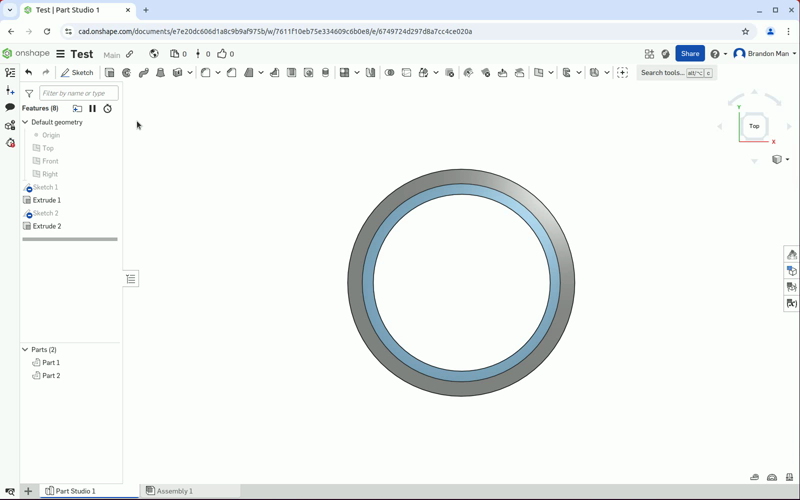
key(shift+h)
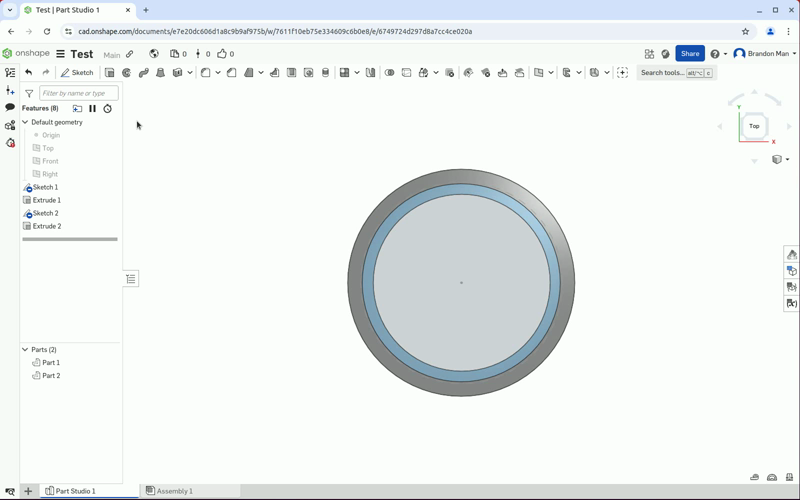
key(shift+7)
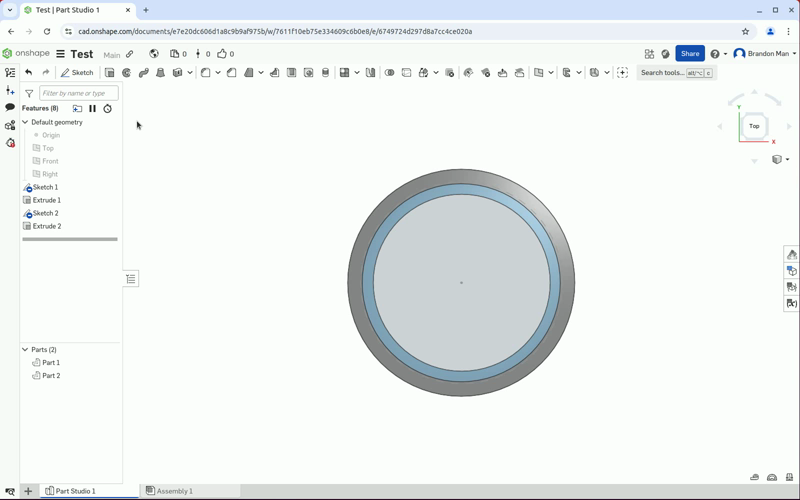
key(up, 3)
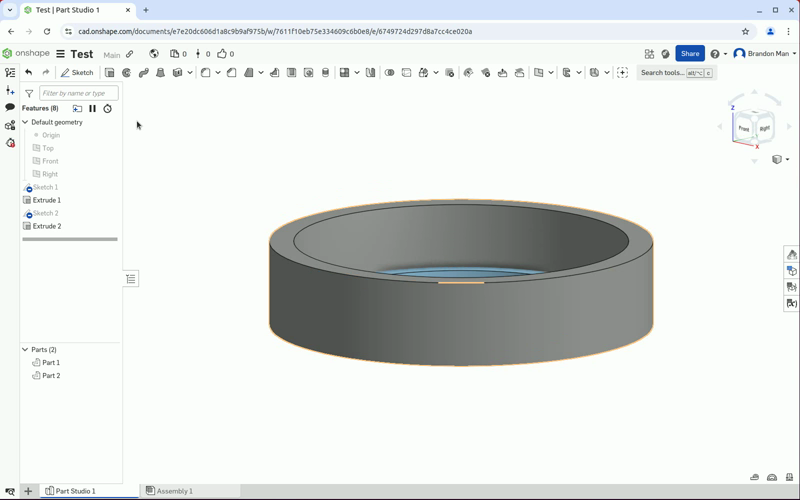
key(left, 3)
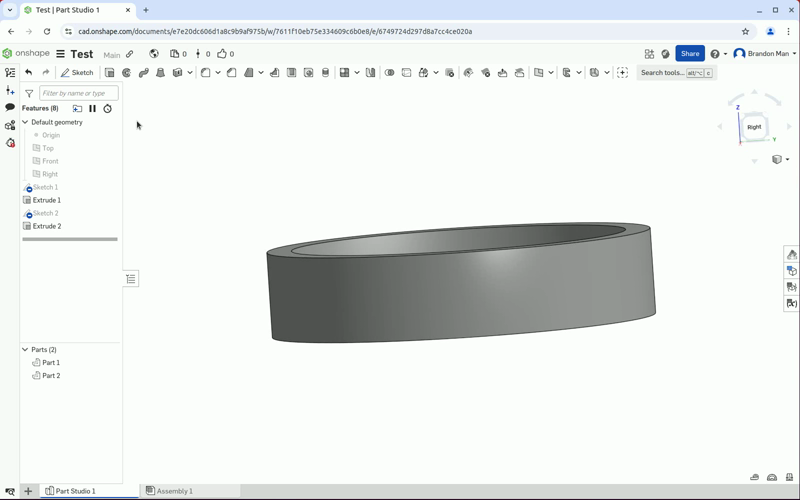
key(right, 3)
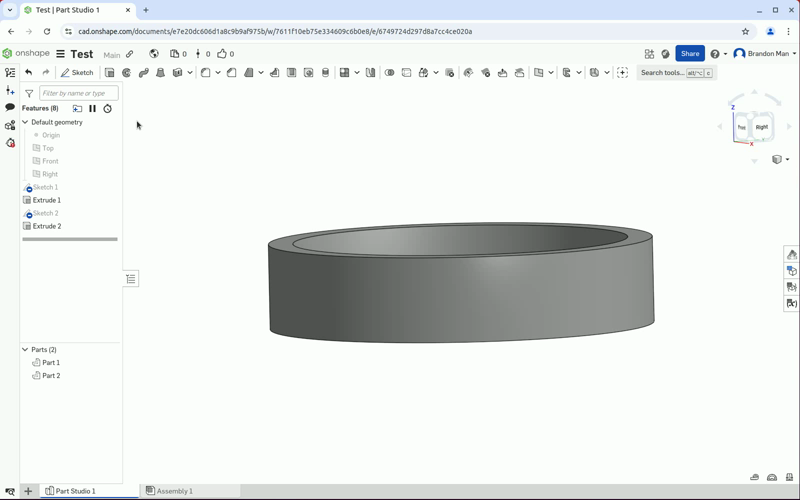
key(down, 3)
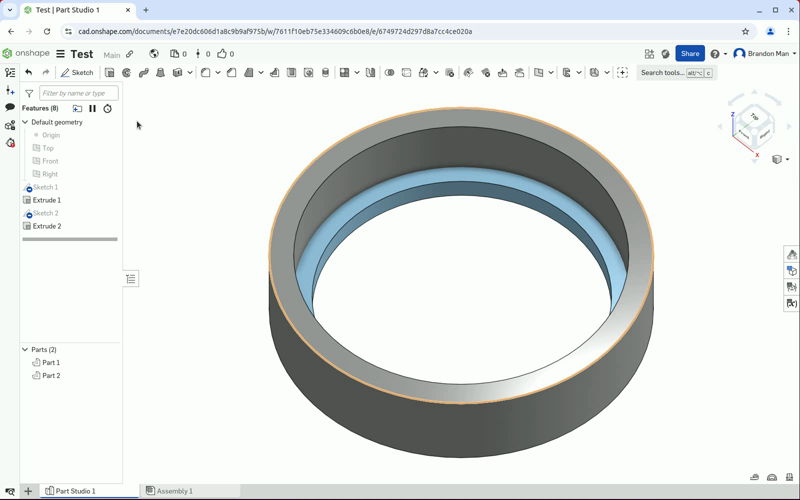
mouse_move(73, 189)
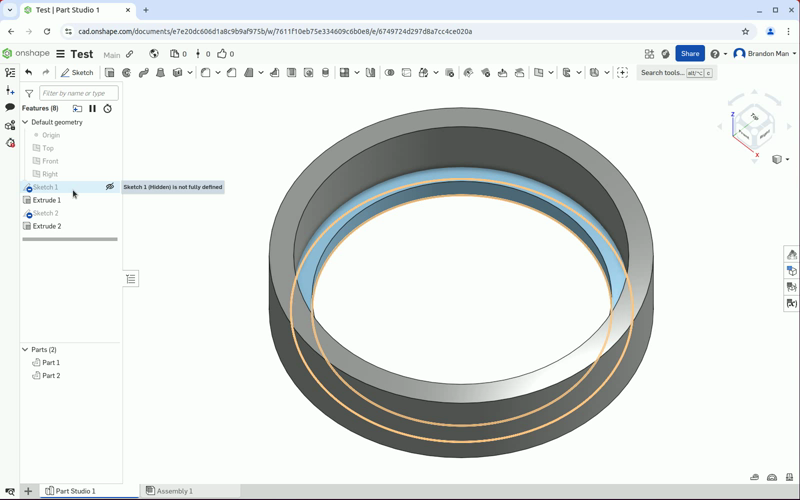
click(73, 189)